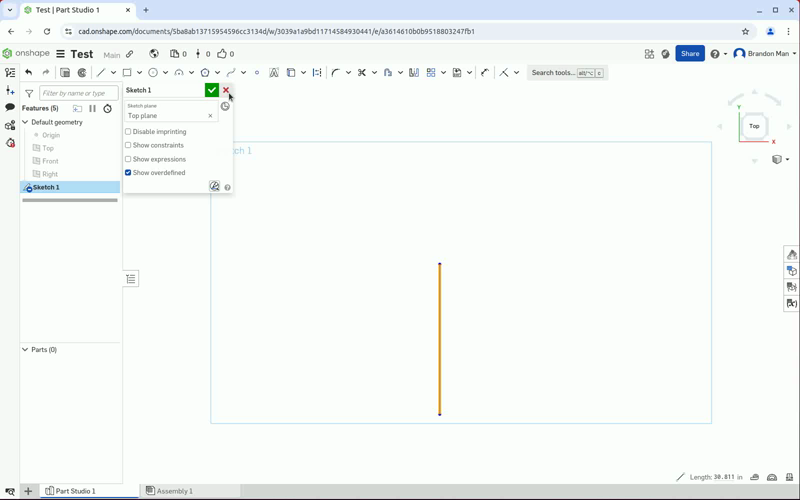
key(shift+h)
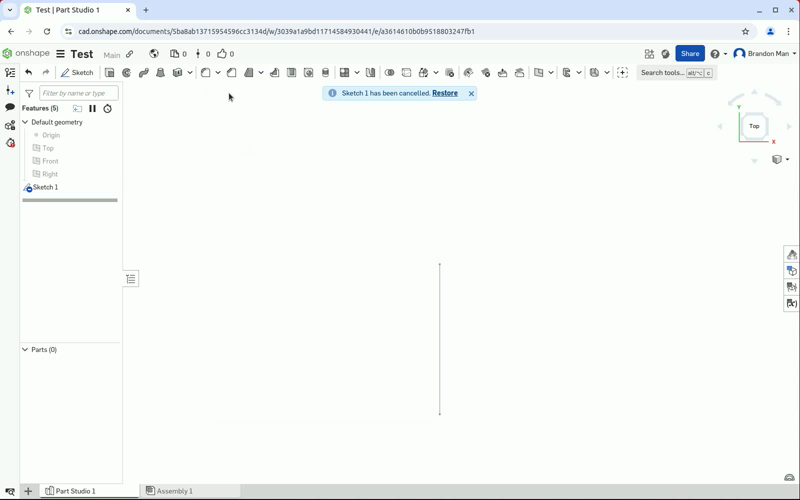
key(shift+s)
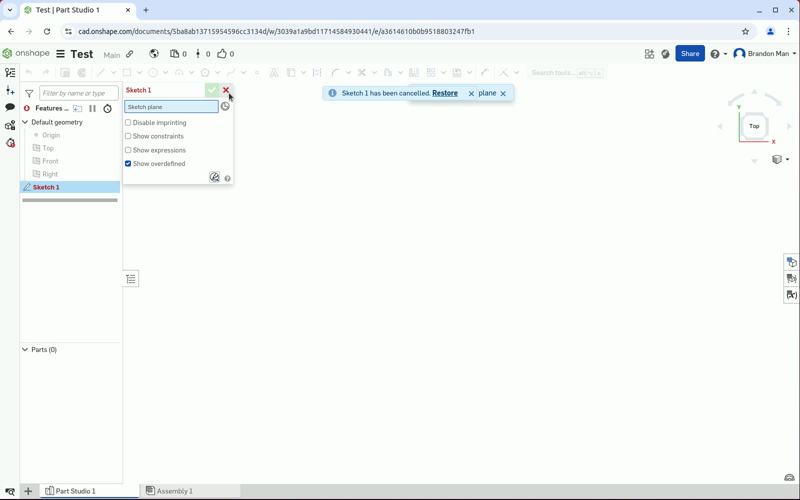
mouse_move(73, 150)
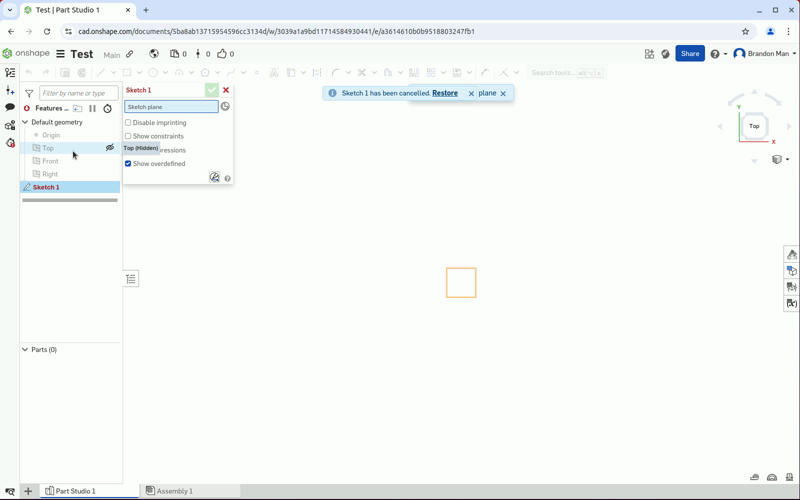
click(73, 150)
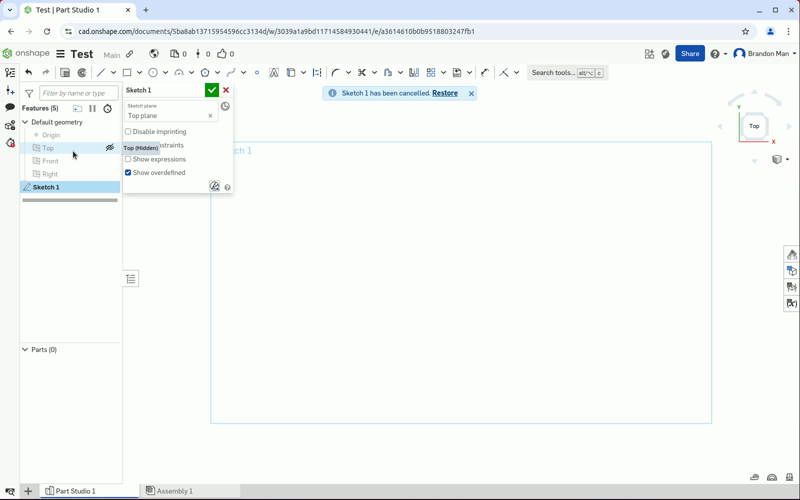
mouse_move(73, 352)
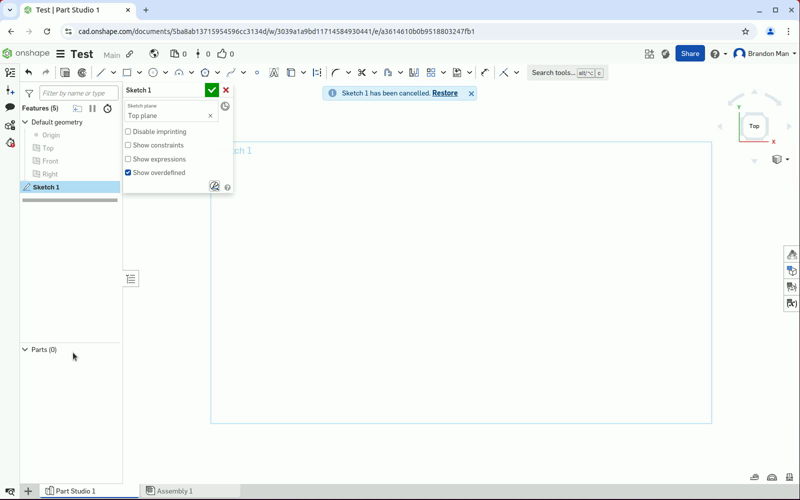
key(y)
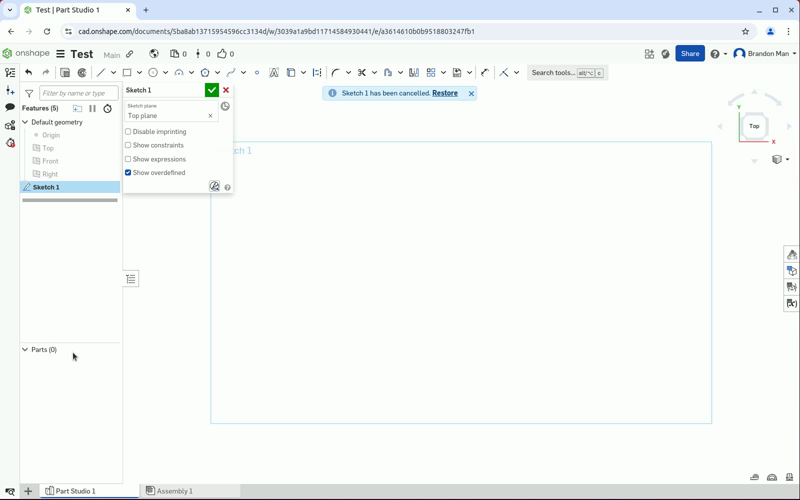
key(c)
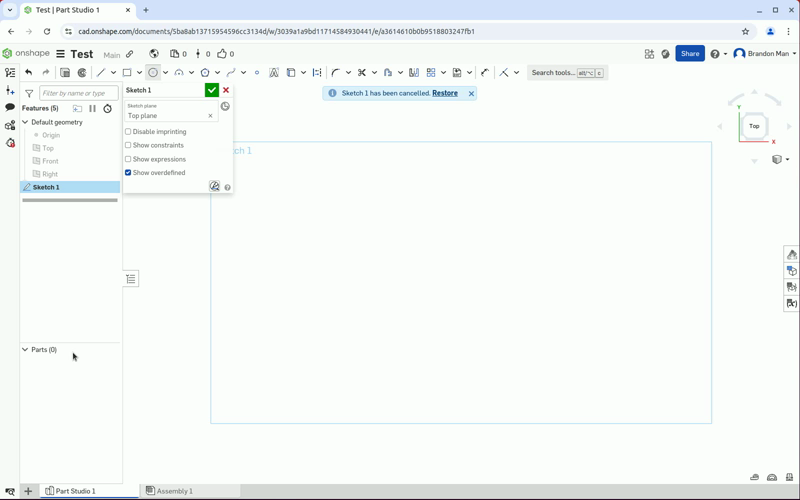
key_down(shift)
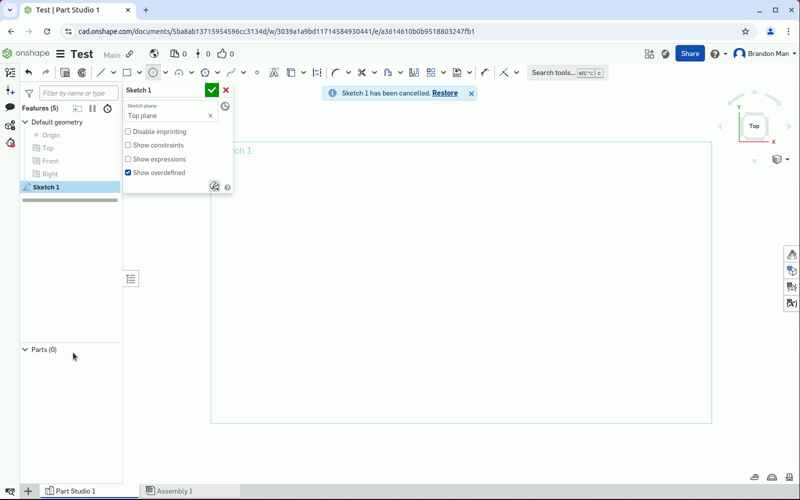
mouse_move(461, 282)
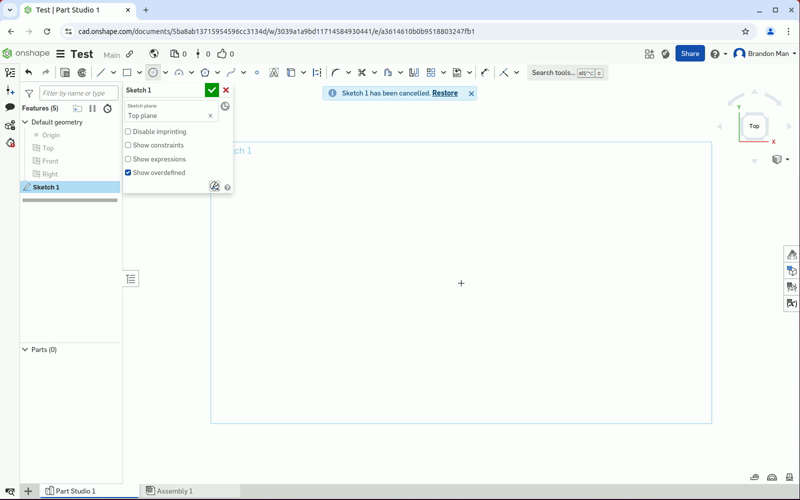
click(461, 282)
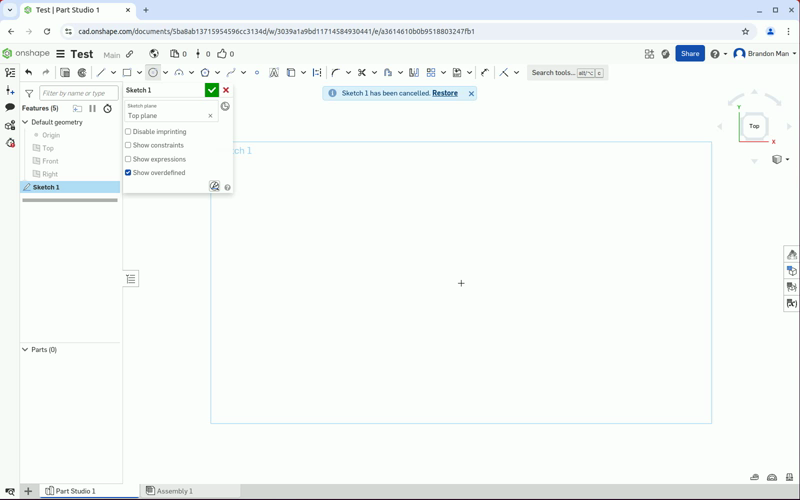
key_up(shift)
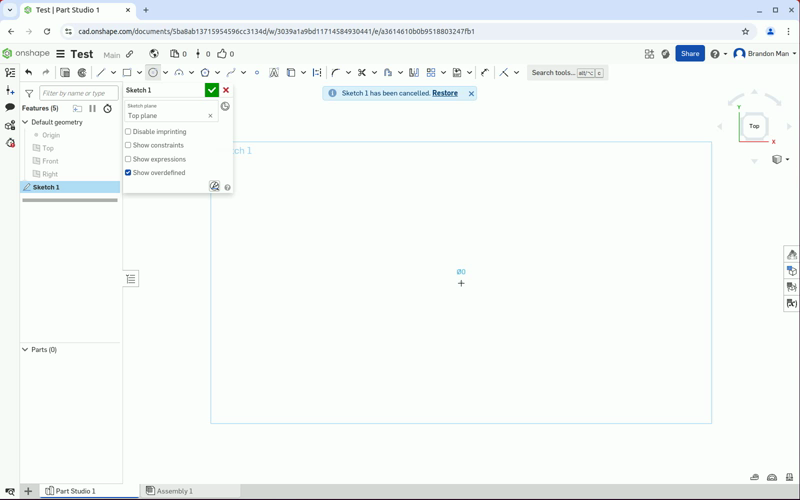
mouse_move(574, 282)
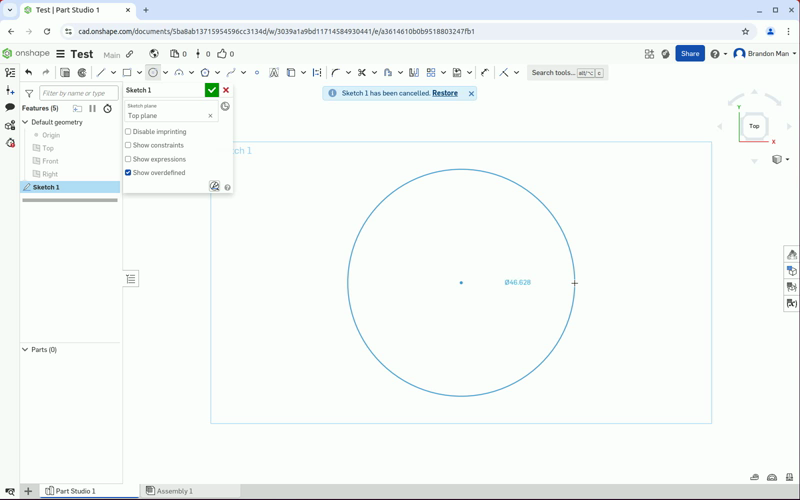
click(574, 282)
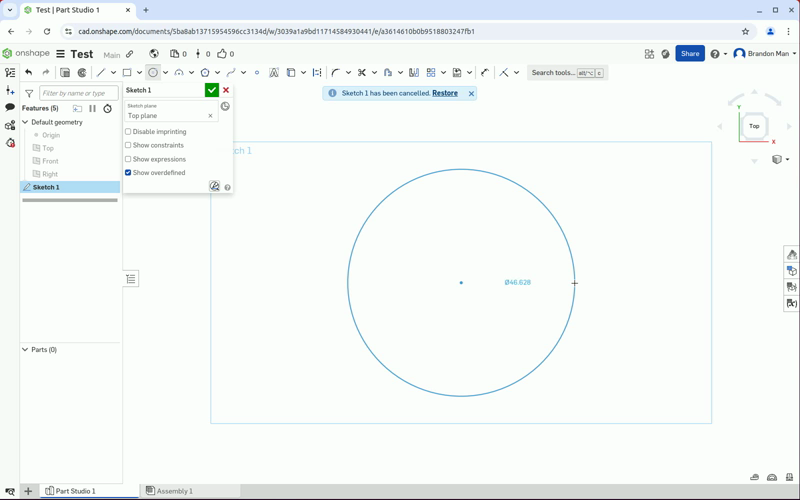
key(esc)
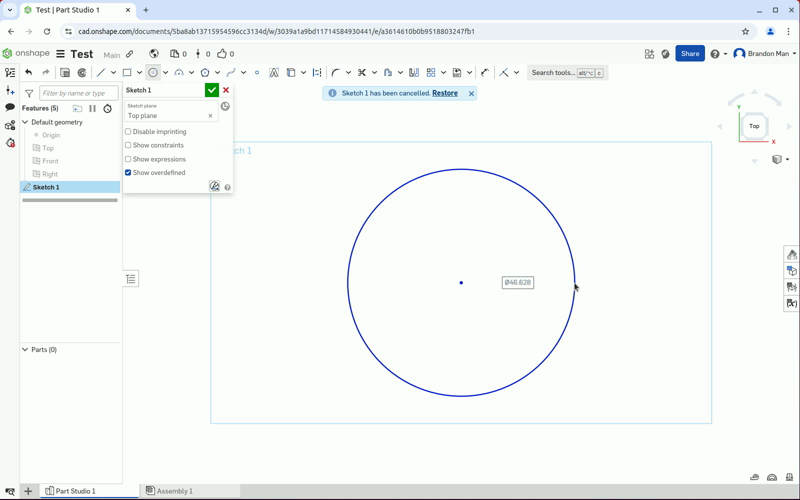
mouse_move(501, 213)
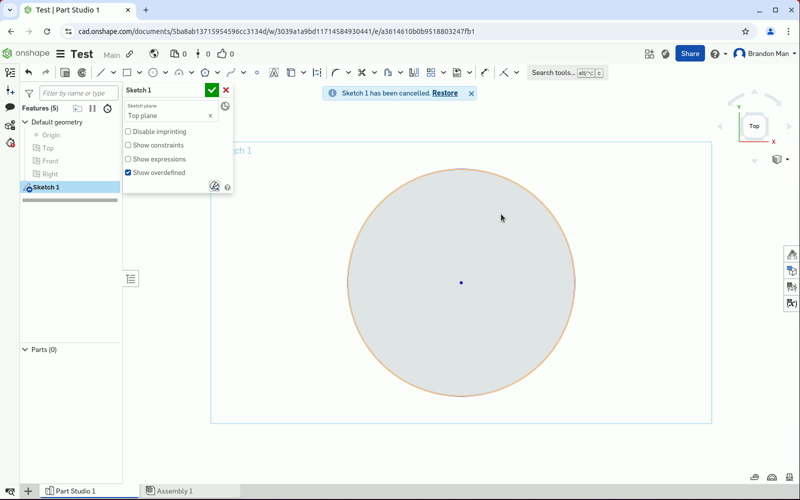
click(501, 213)
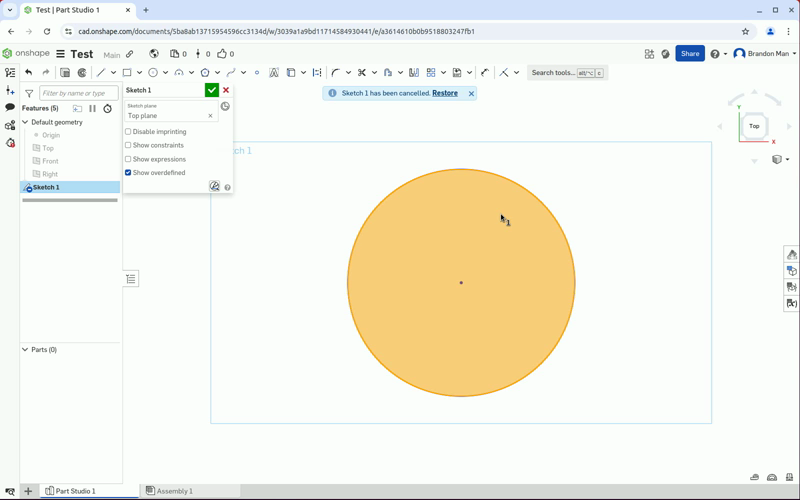
mouse_move(73, 352)
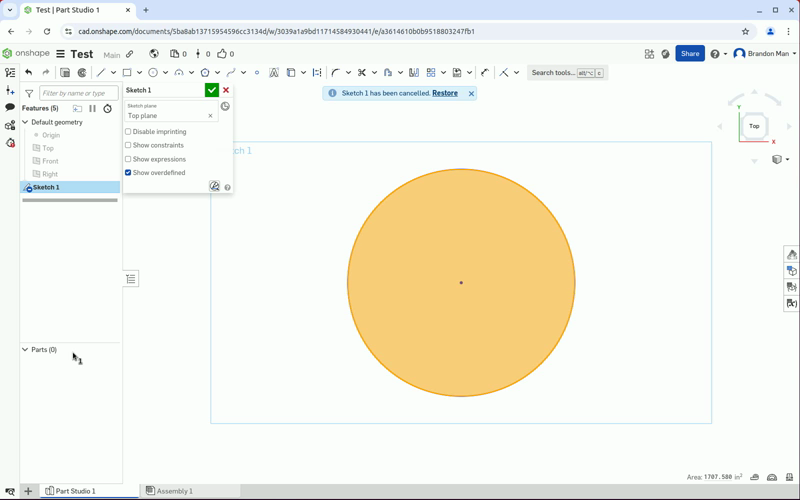
key(shift+y)
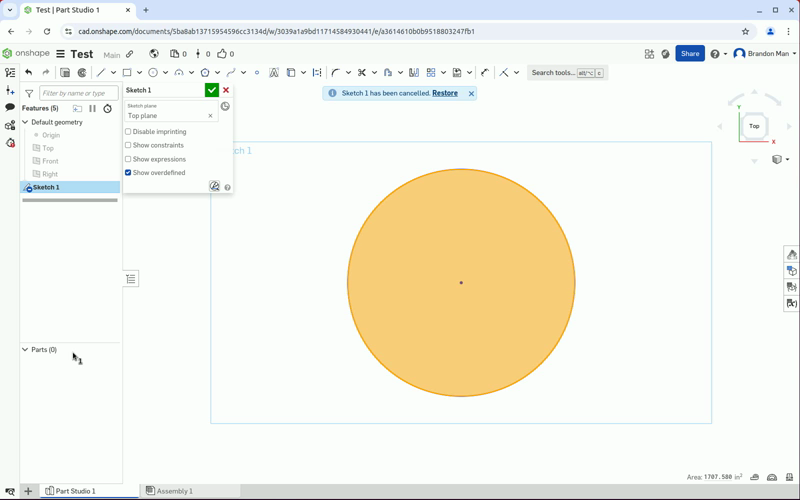
key(shift+e)
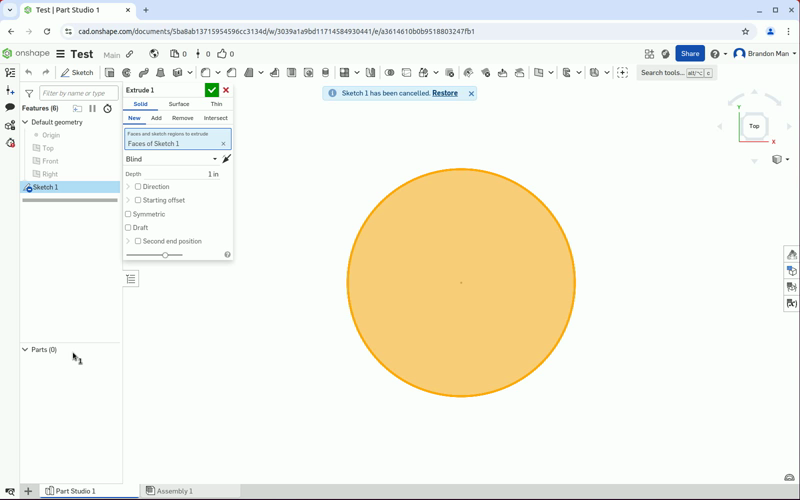
mouse_move(143, 106)
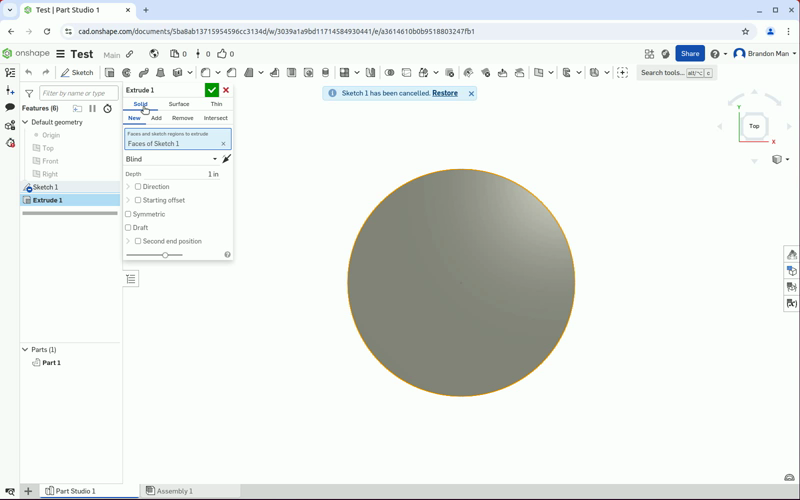
click(143, 106)
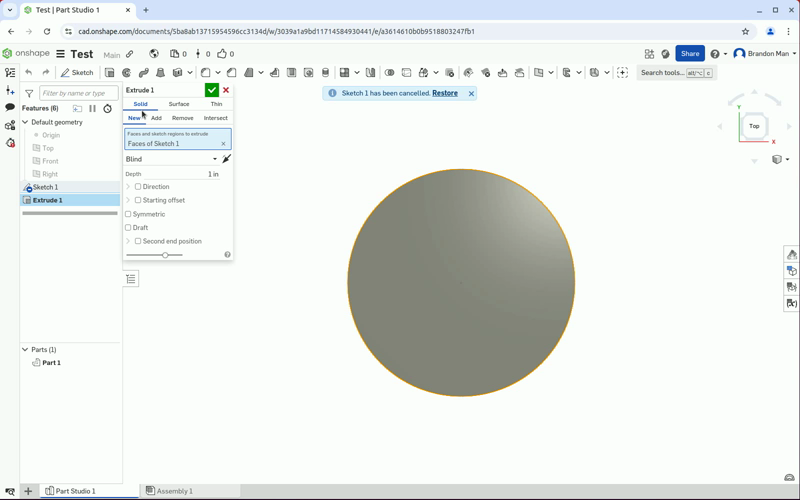
mouse_move(137, 120)
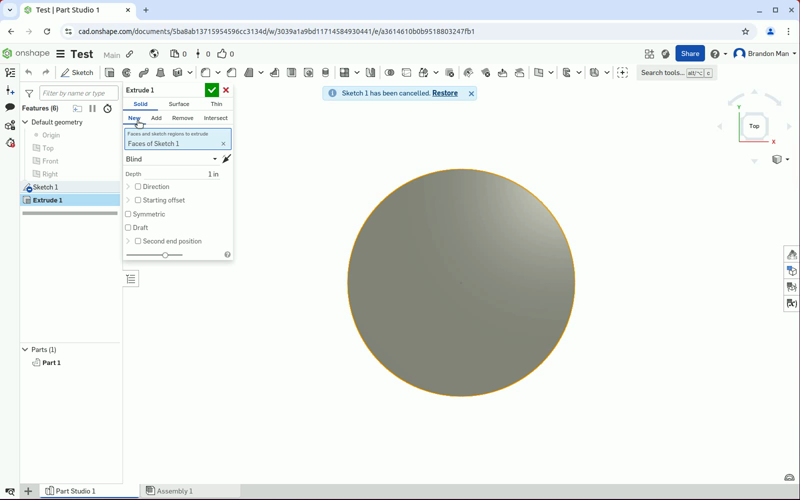
click(137, 120)
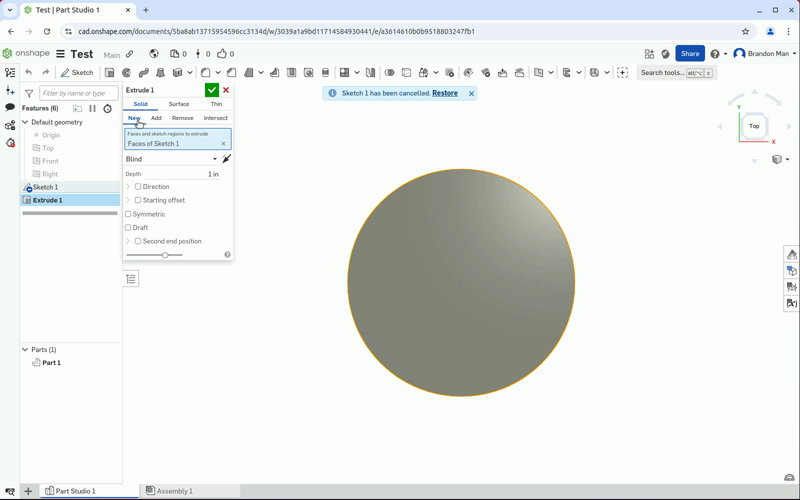
key(tab, 4)
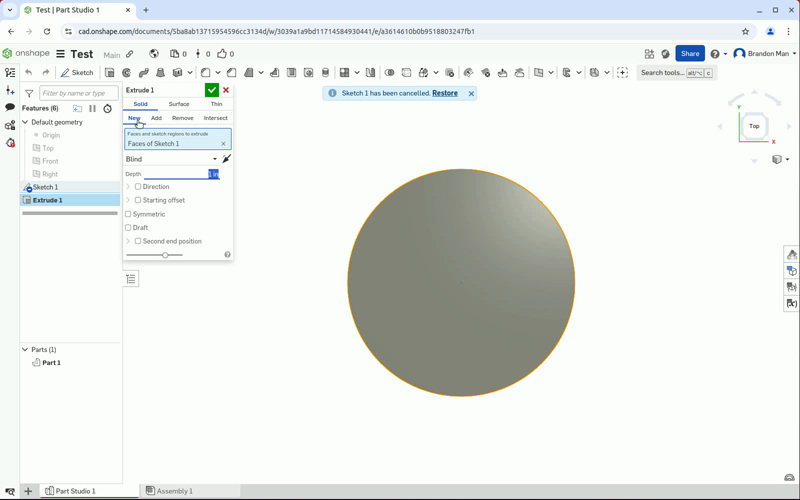
text(1.204)
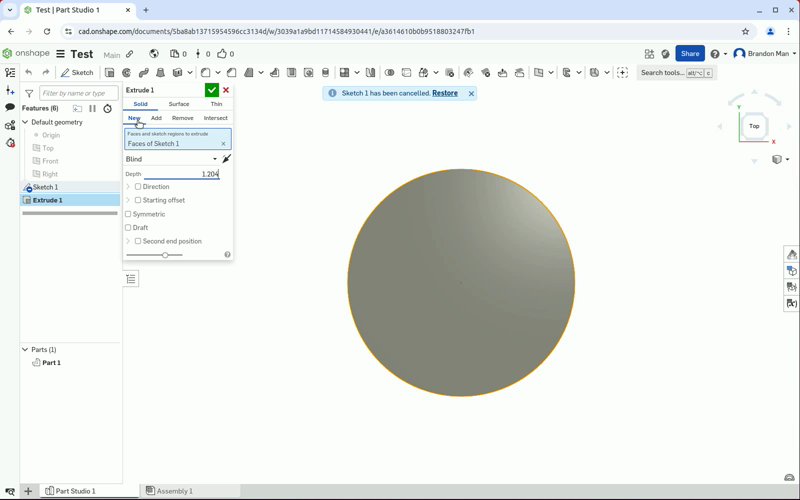
key(enter)
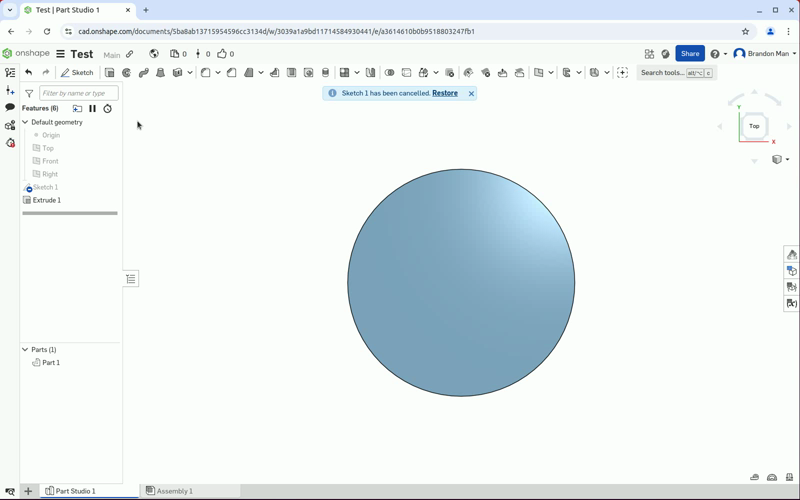
key(shift+h)
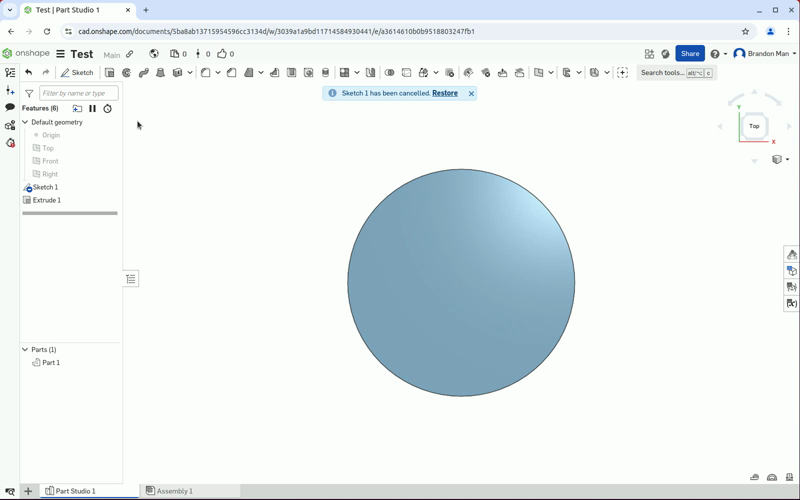
key(shift+h)
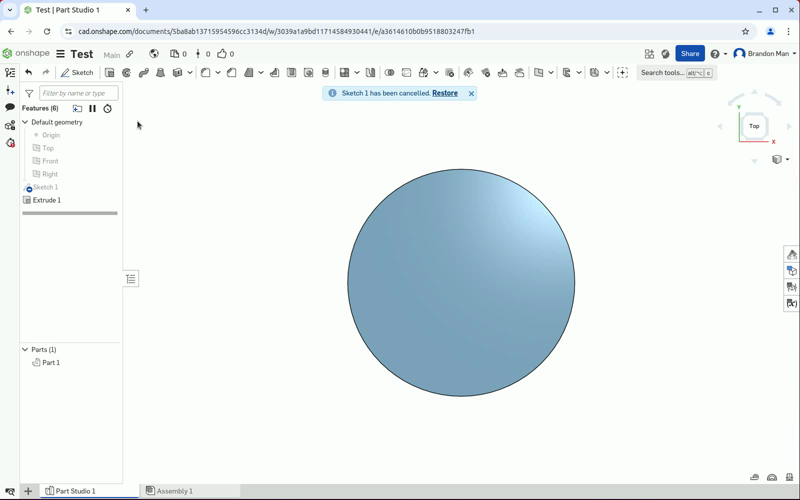
mouse_move(73, 189)
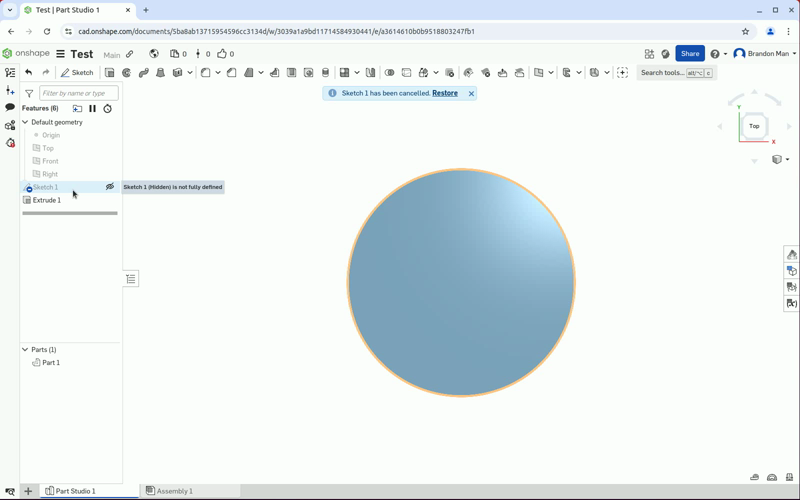
click(73, 189)
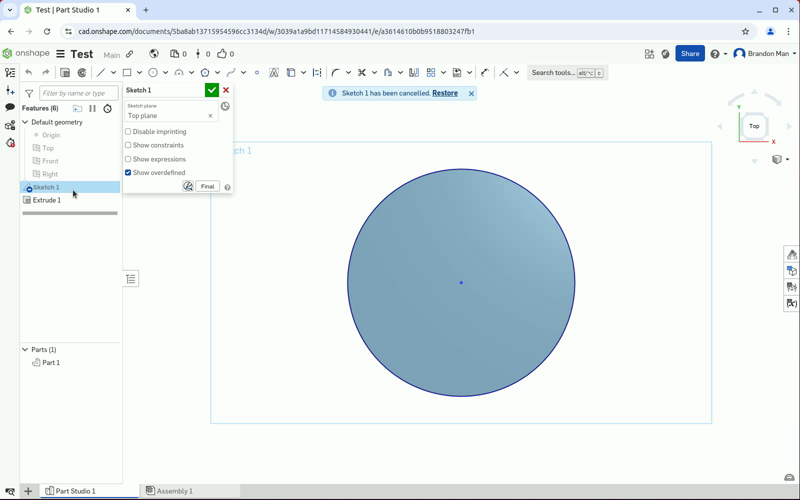
mouse_move(229, 92)
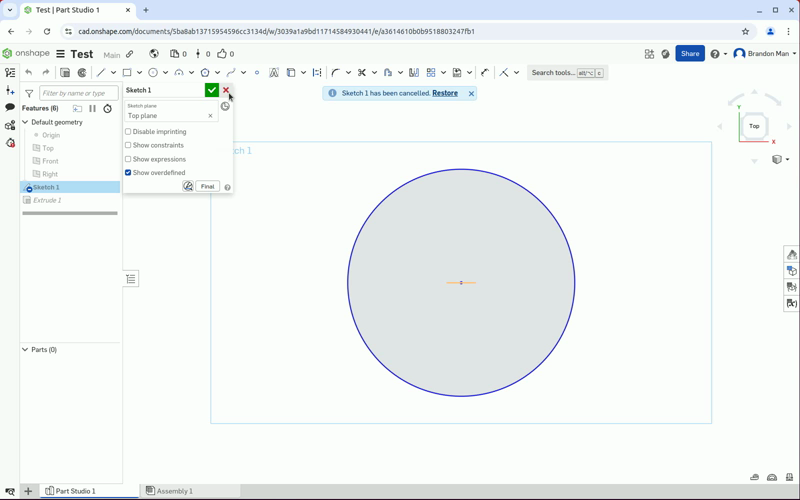
click(229, 92)
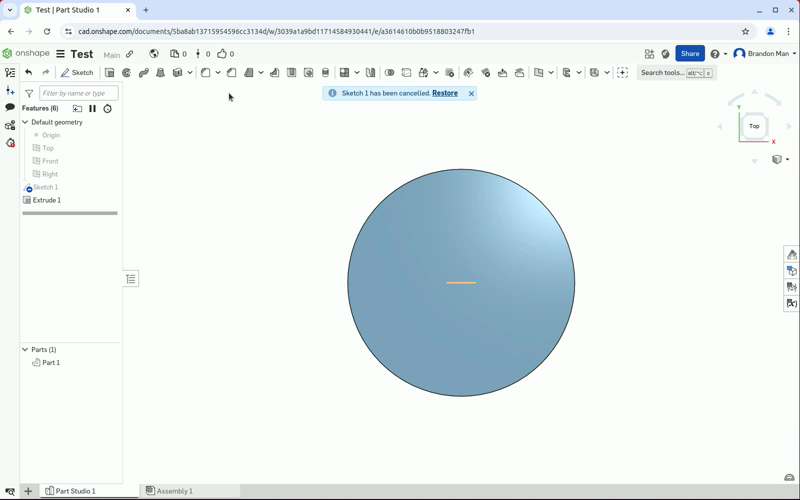
mouse_move(541, 75)
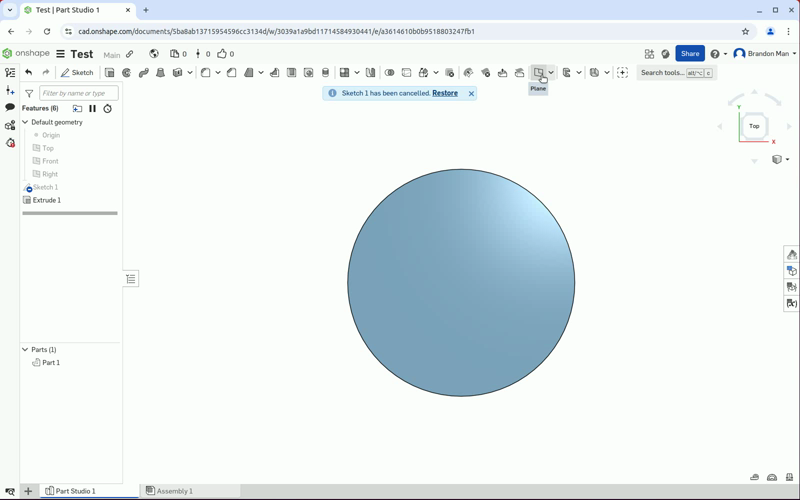
click(541, 75)
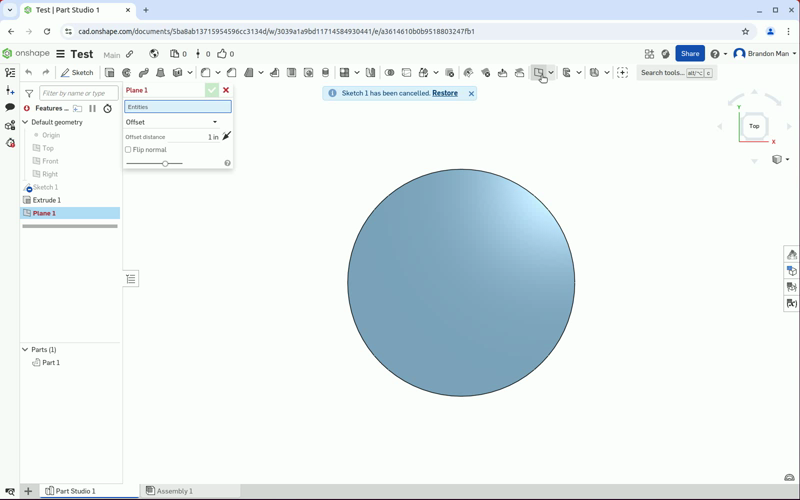
mouse_move(73, 150)
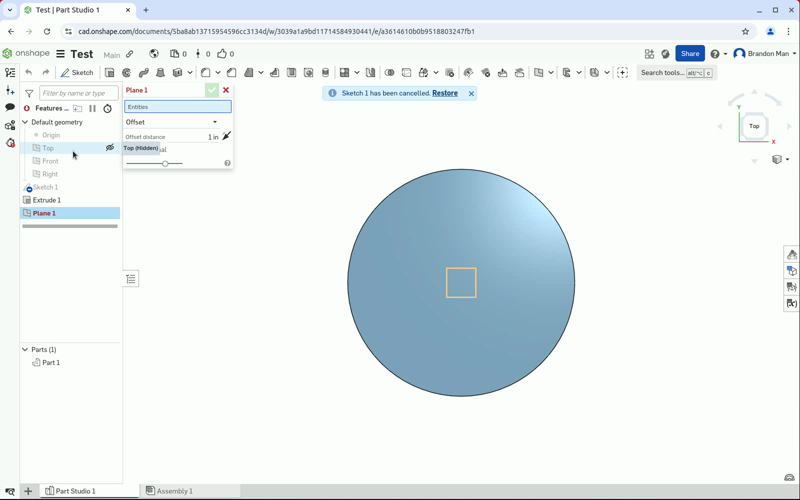
click(73, 150)
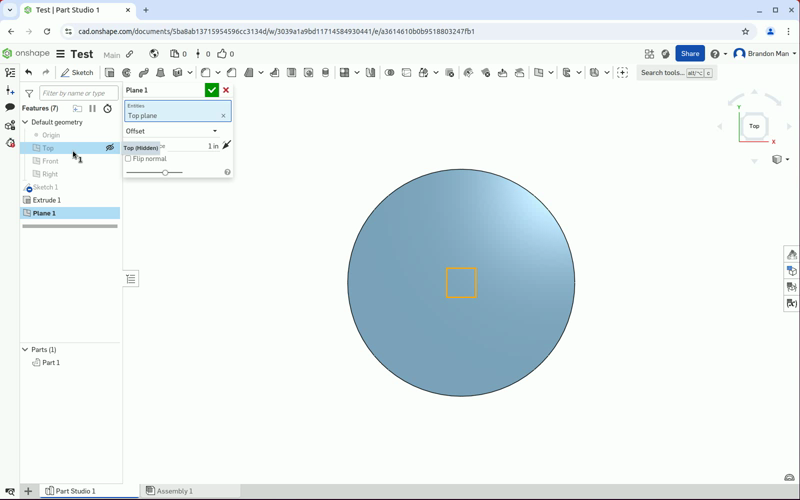
key(tab, 2)
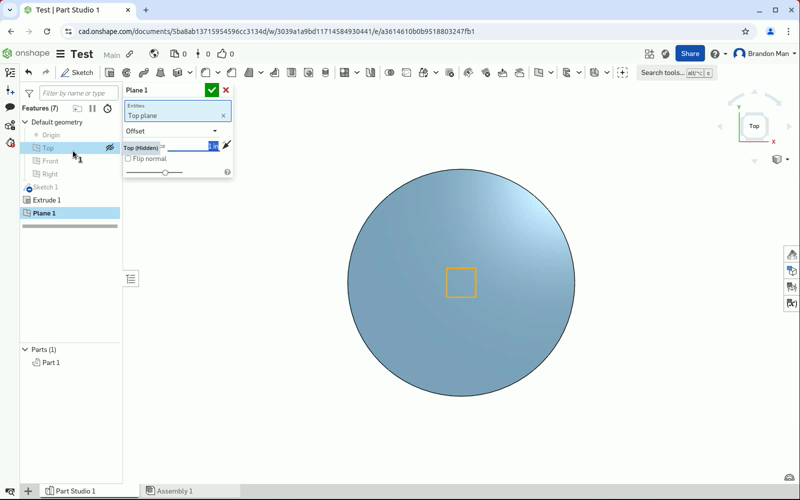
text(1.202)
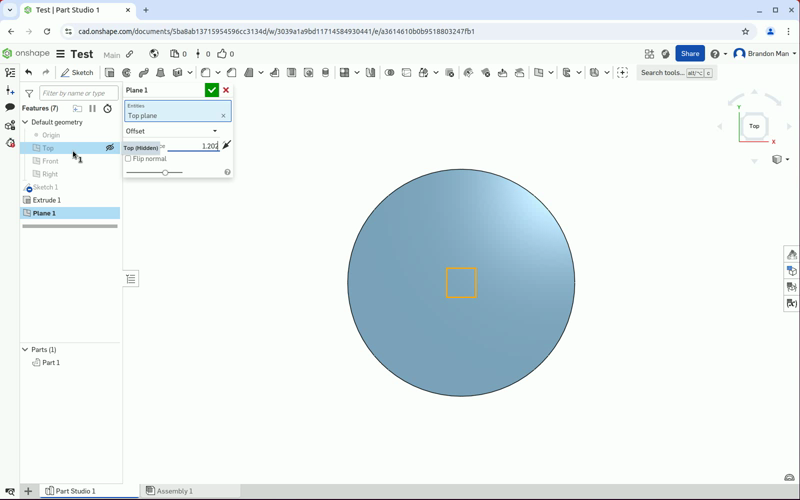
key(enter, 2)
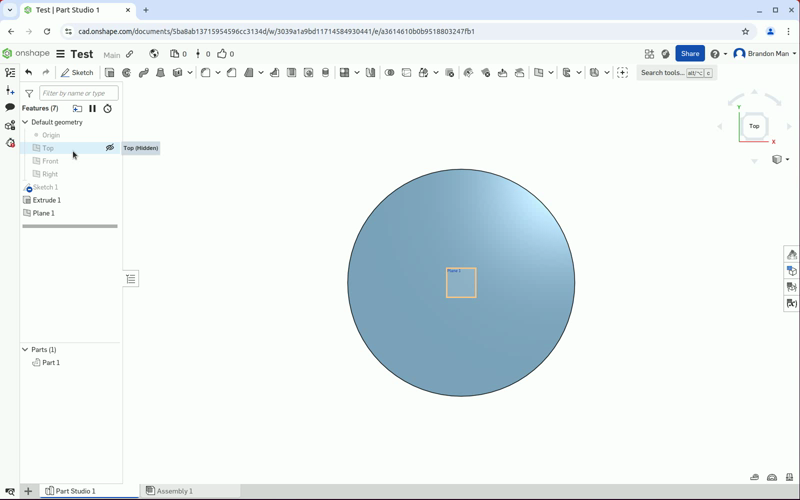
key(shift+s)
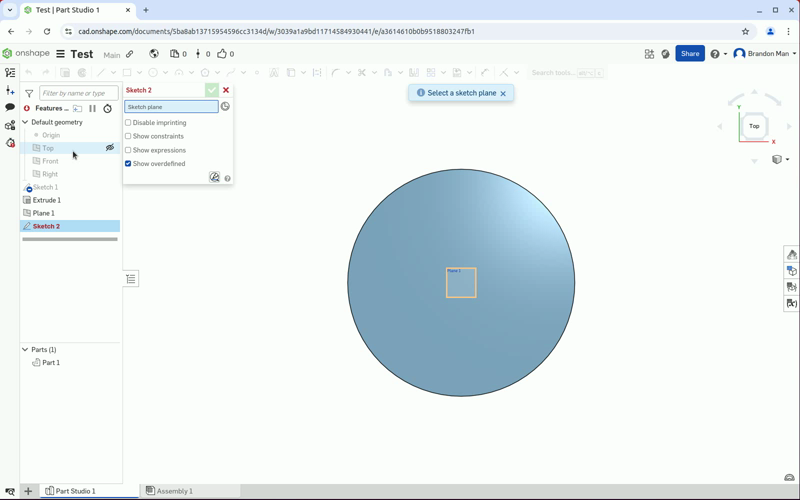
mouse_move(73, 215)
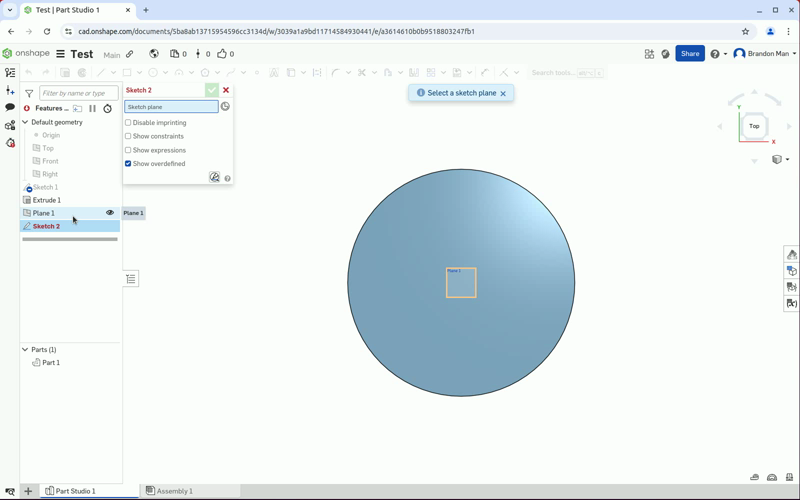
click(73, 215)
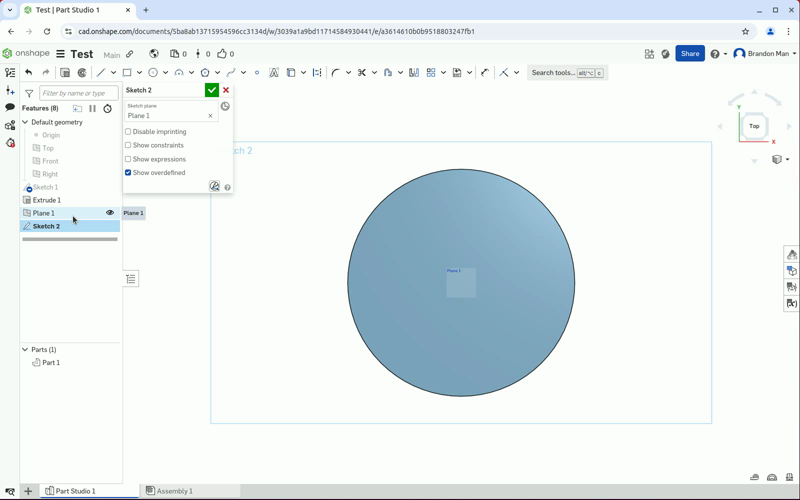
mouse_move(73, 352)
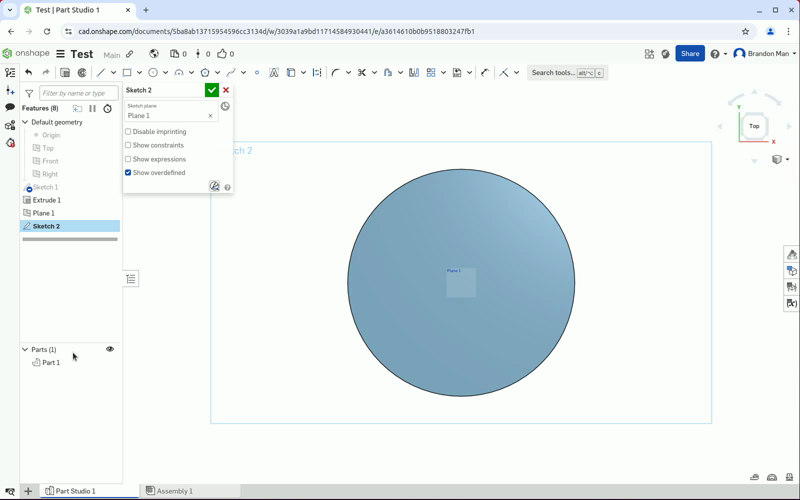
key(y)
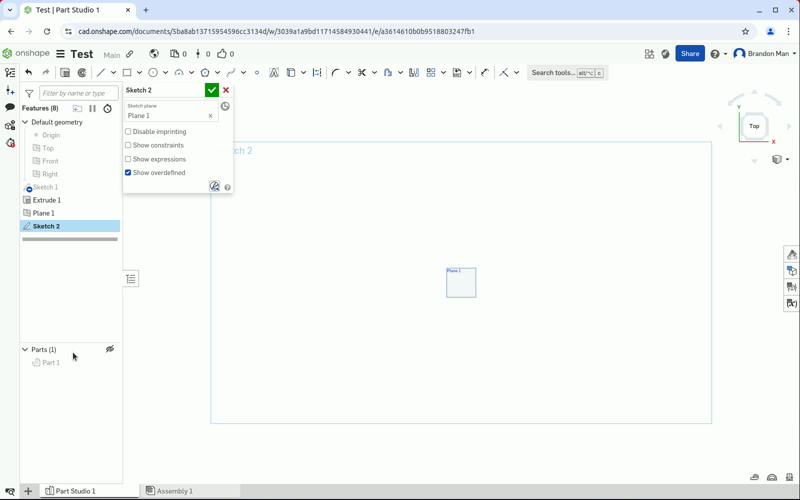
key(l)
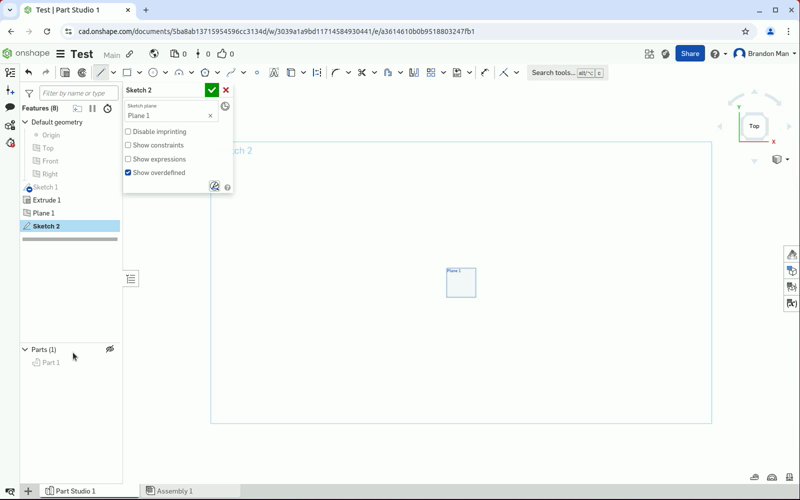
key_down(shift)
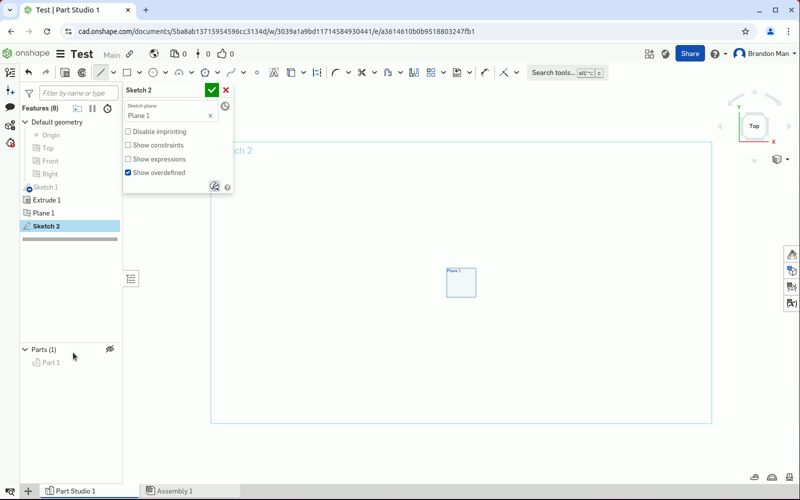
mouse_move(389, 369)
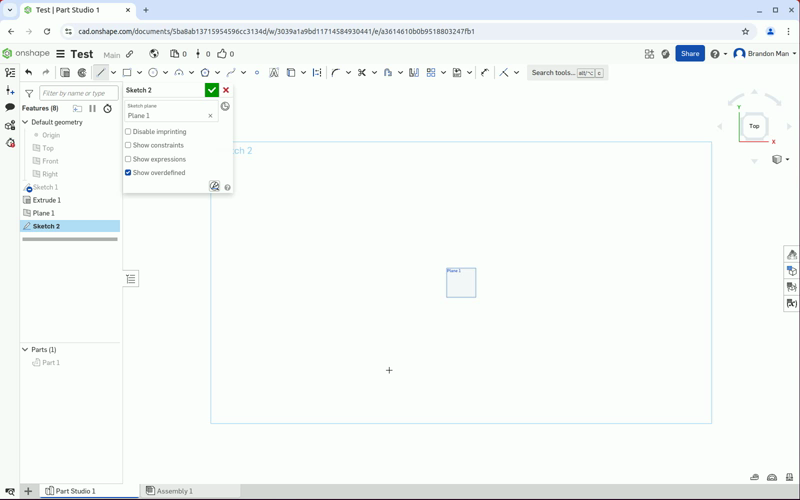
click(389, 369)
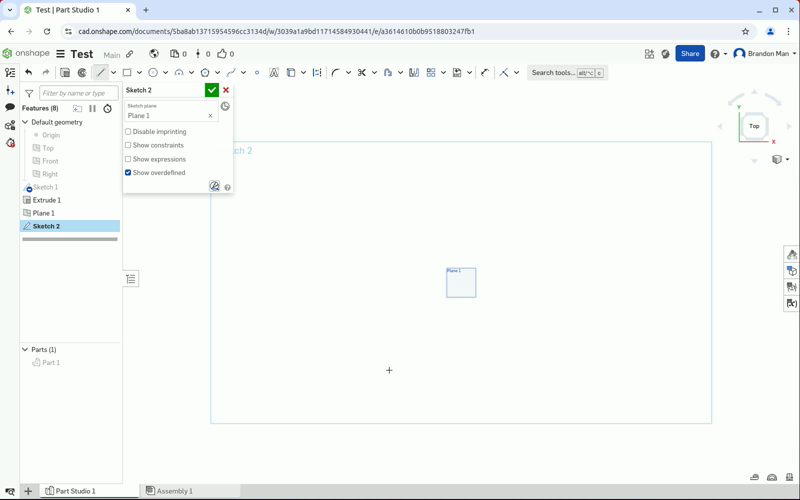
key_up(shift)
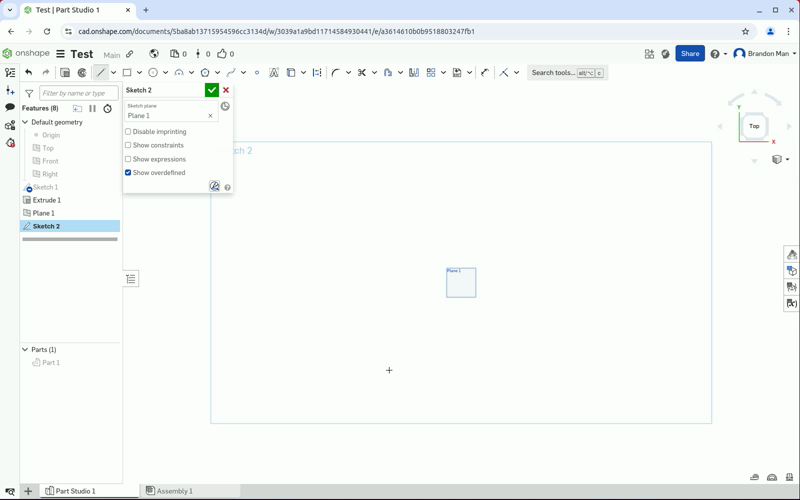
key_down(shift)
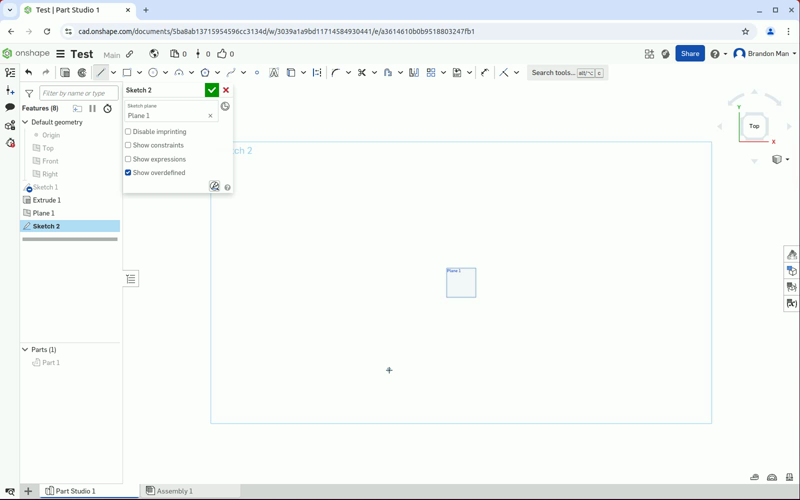
mouse_move(570, 303)
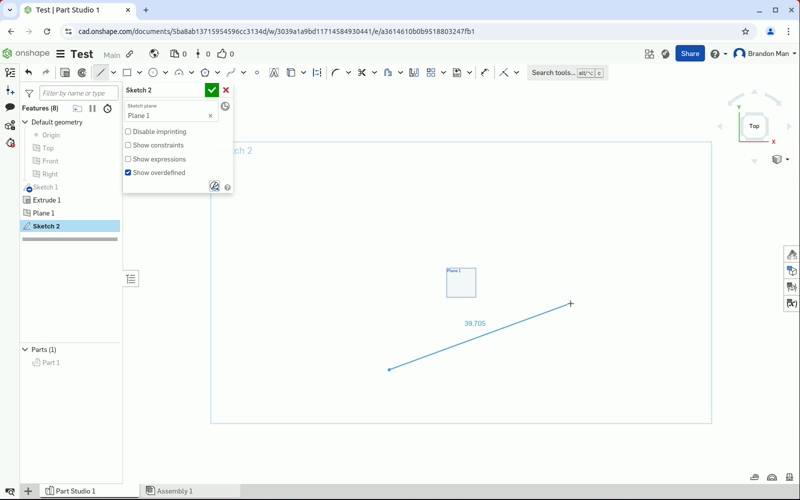
click(570, 303)
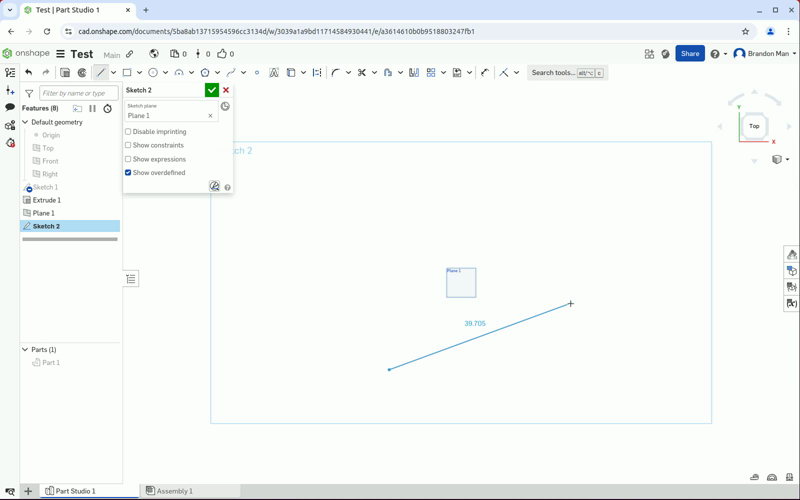
key_up(shift)
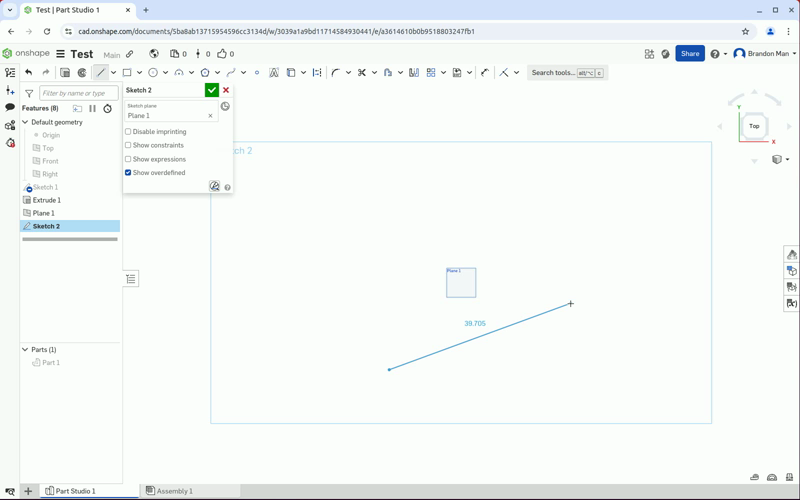
key_down(shift)
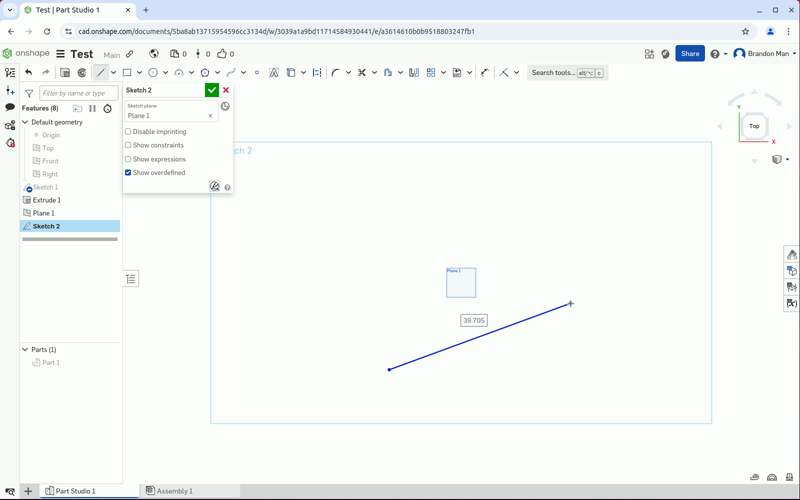
mouse_move(421, 178)
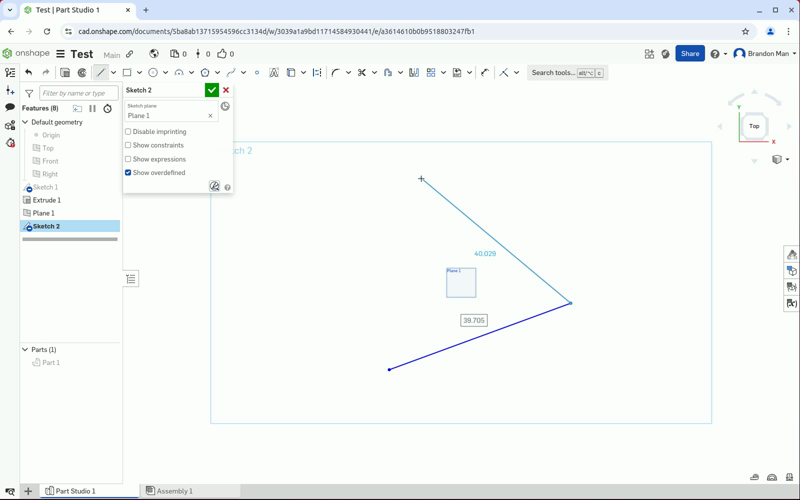
click(421, 178)
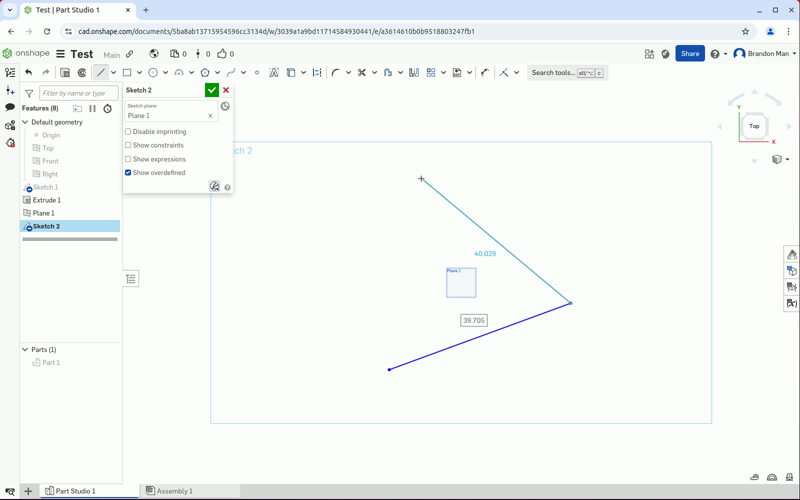
key_up(shift)
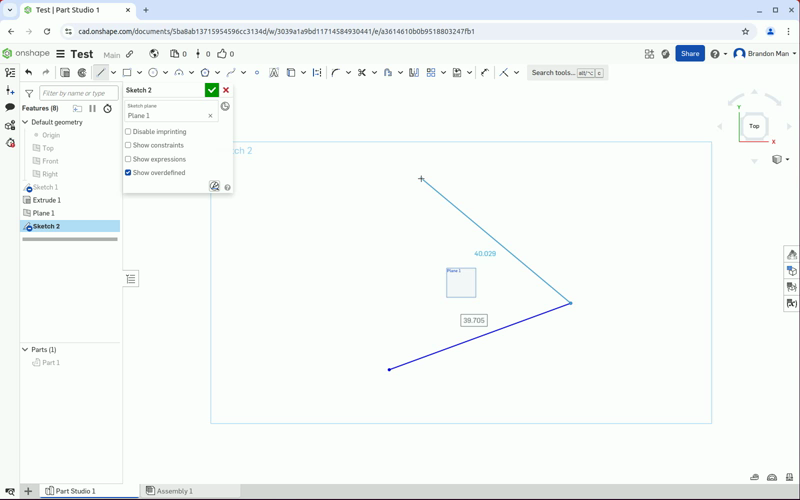
key_down(shift)
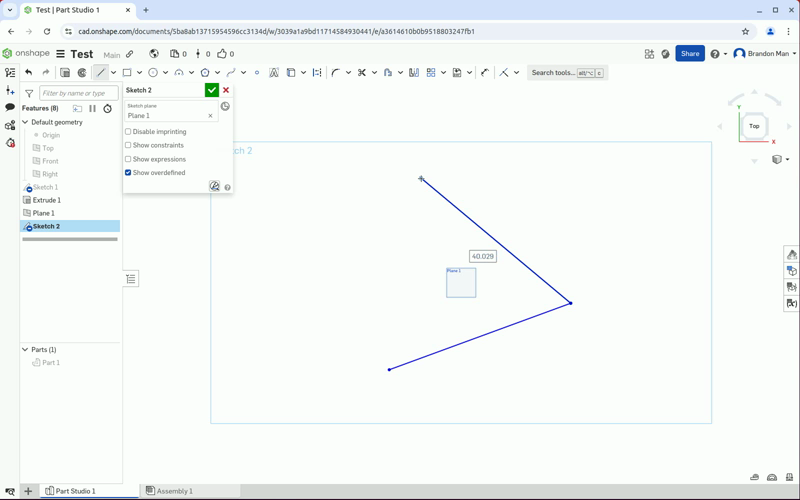
mouse_move(389, 369)
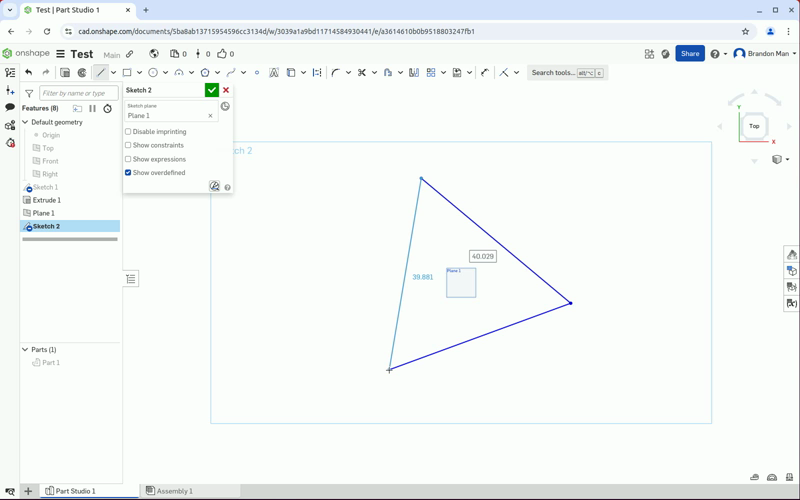
key_up(shift)
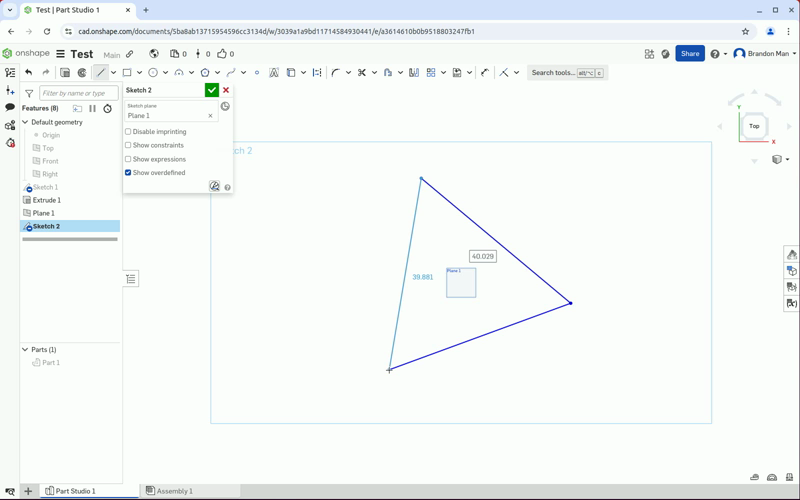
click(389, 369)
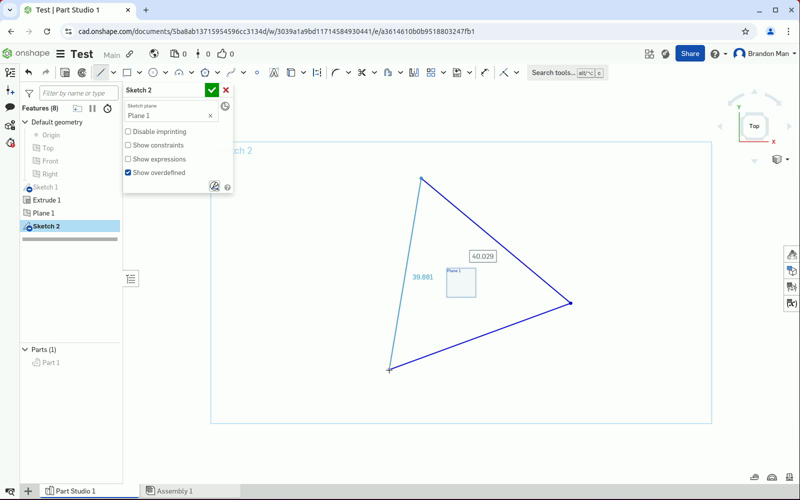
key(esc)
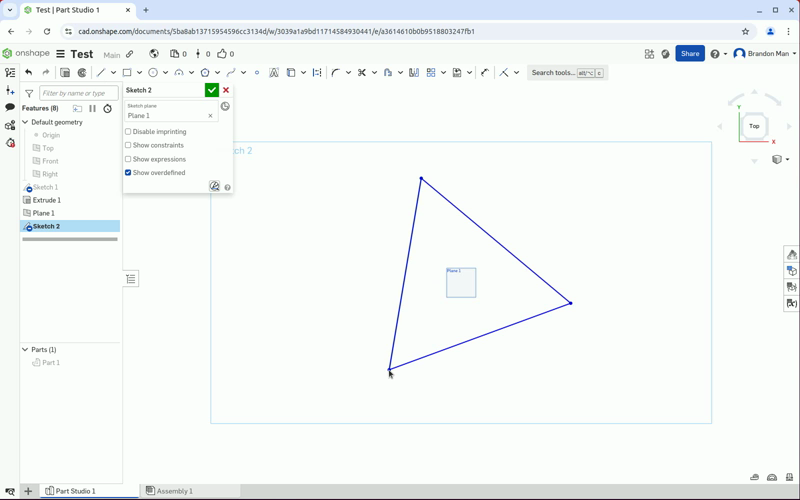
mouse_move(465, 302)
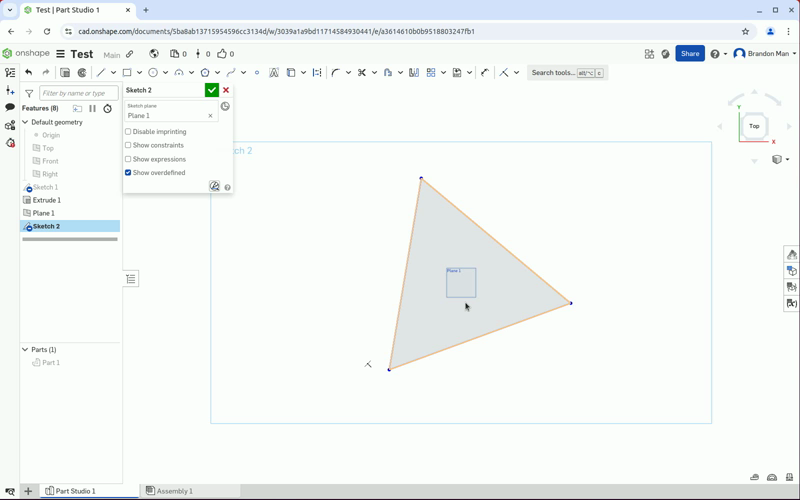
click(465, 302)
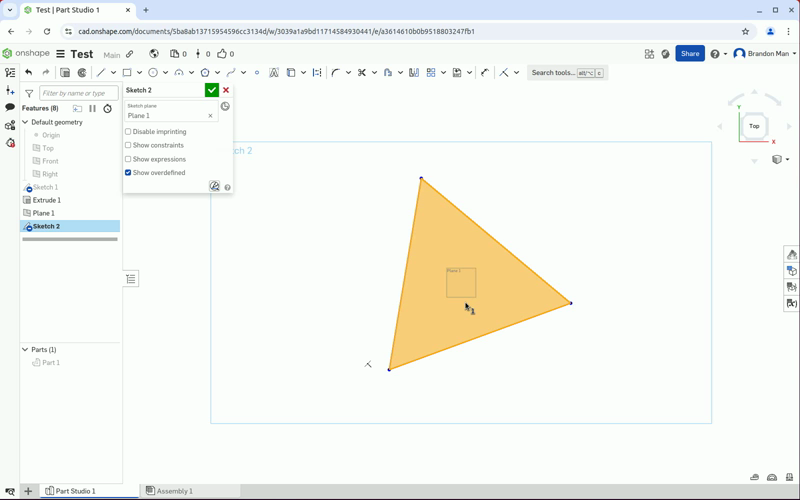
mouse_move(73, 352)
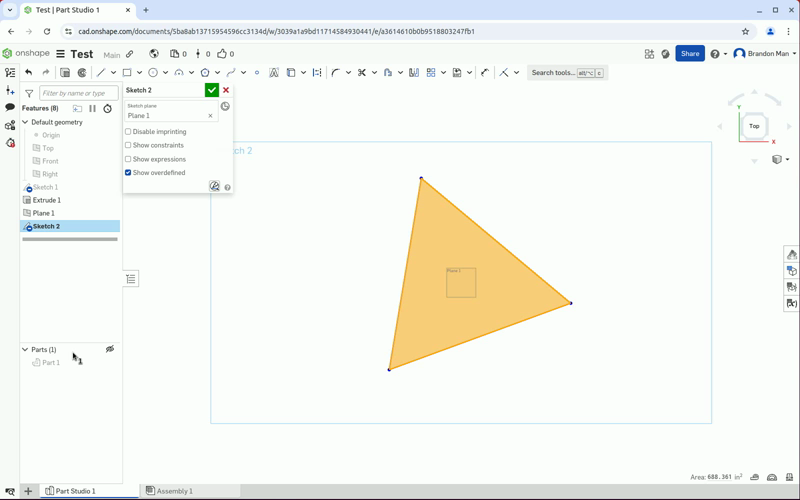
key(shift+y)
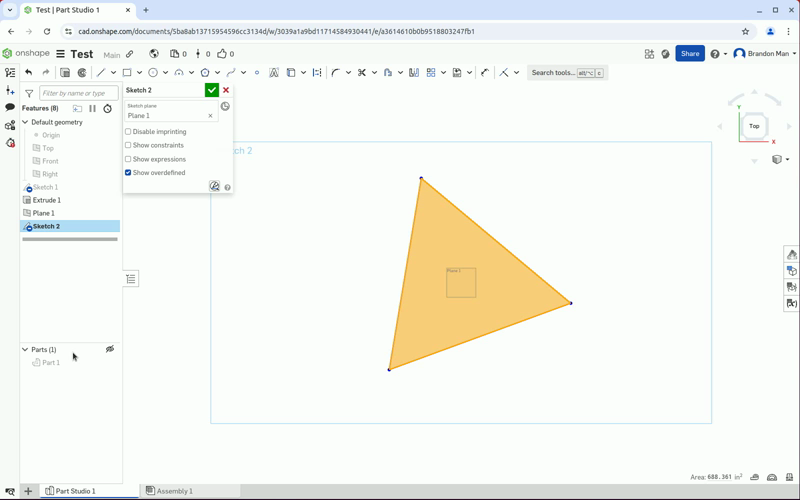
key(shift+e)
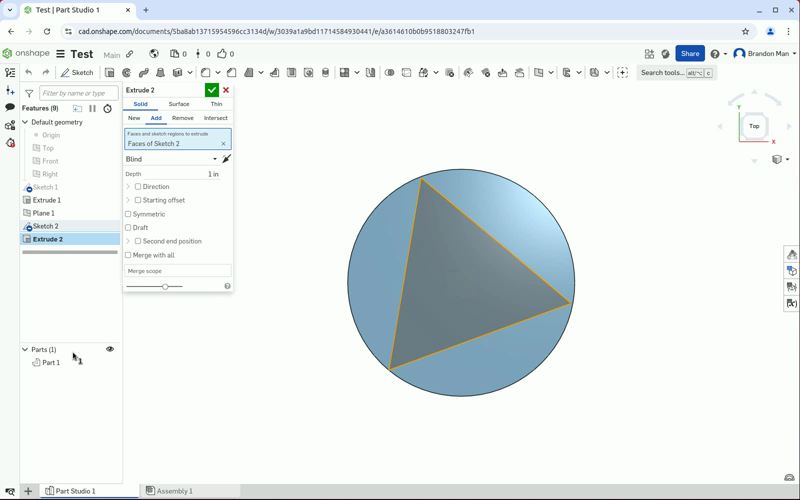
mouse_move(143, 106)
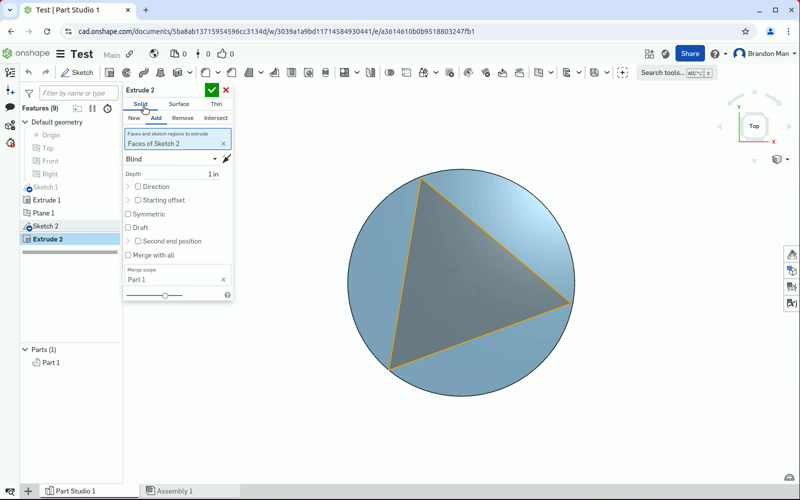
click(143, 106)
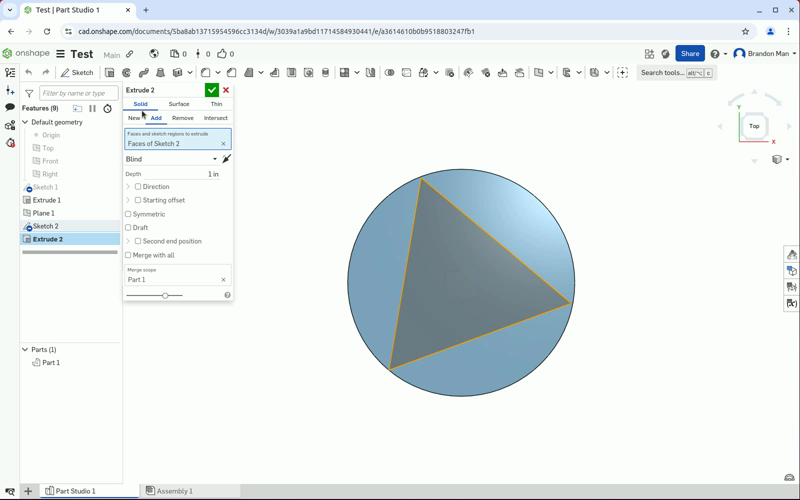
mouse_move(137, 120)
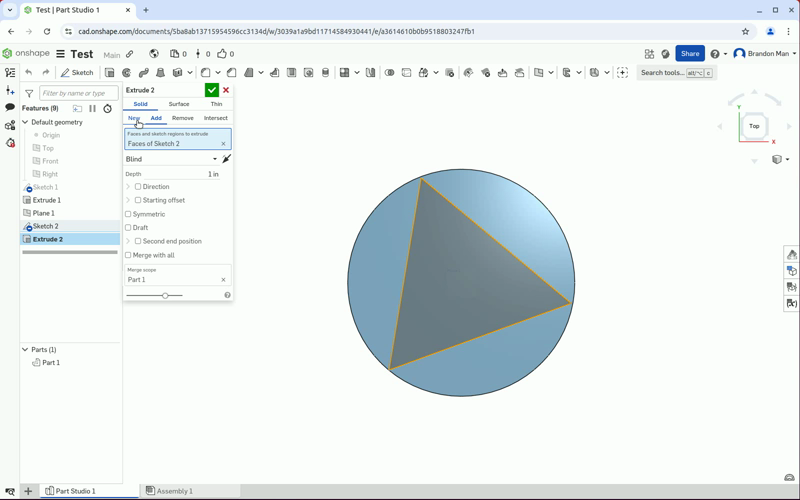
click(137, 120)
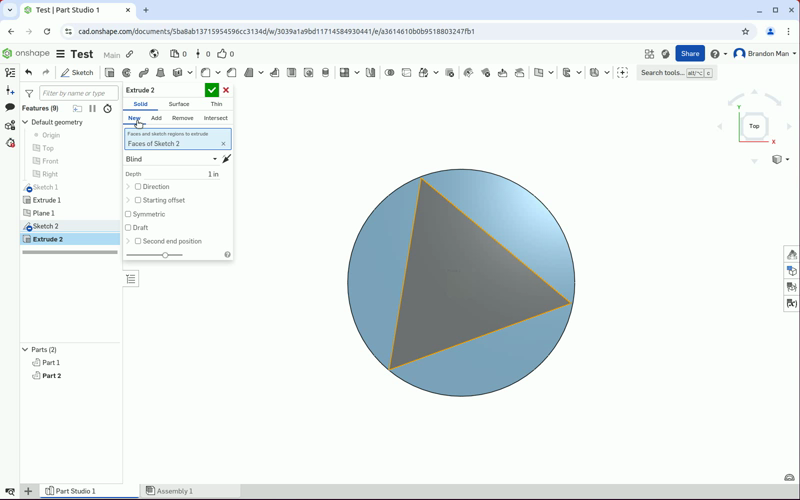
key(tab, 4)
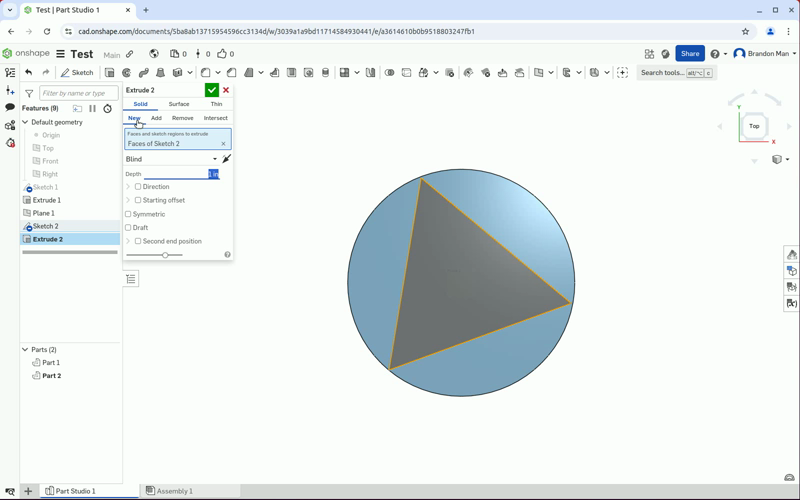
text(16.85)
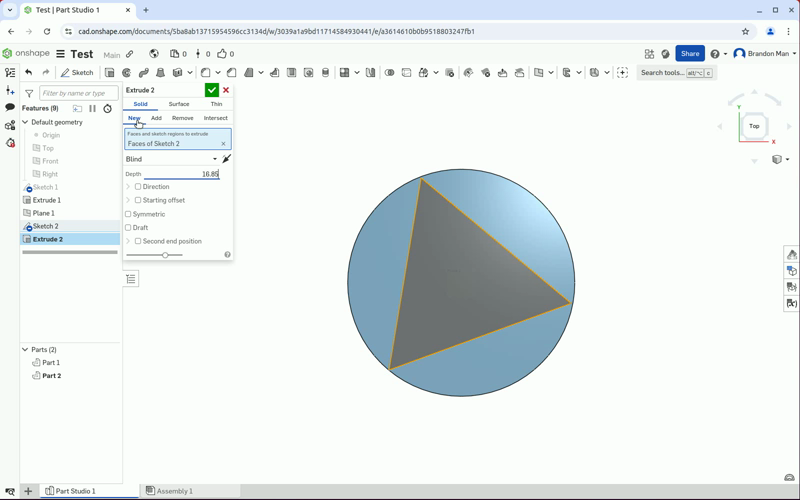
key(enter)
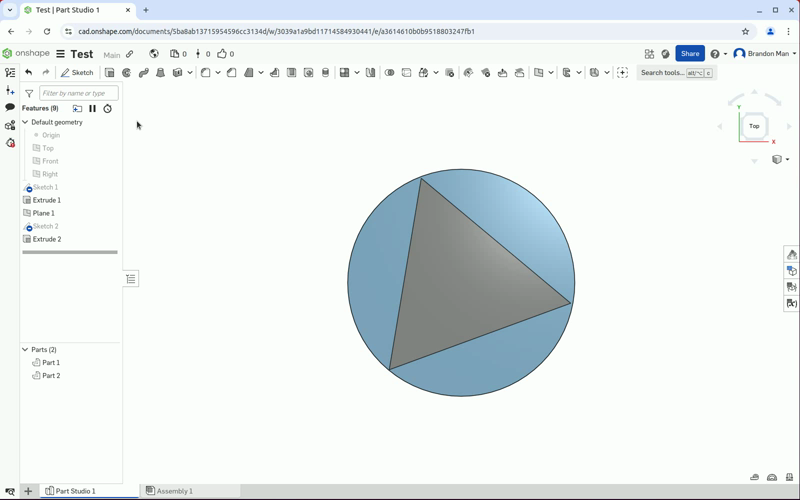
key(shift+h)
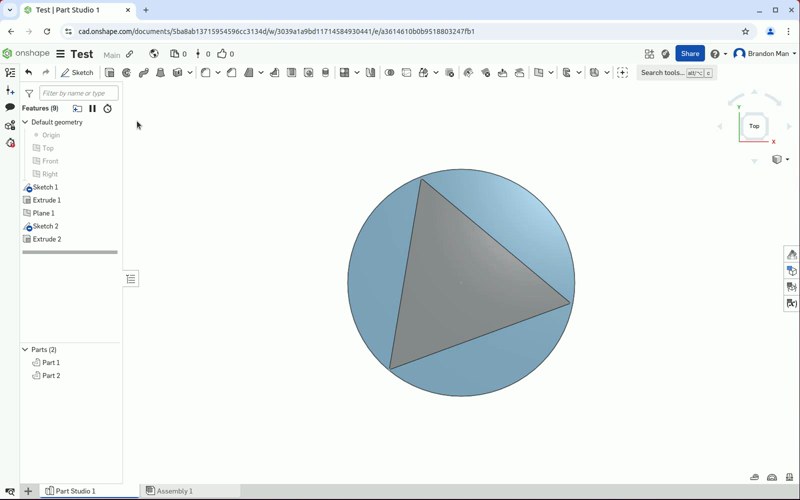
key(shift+h)
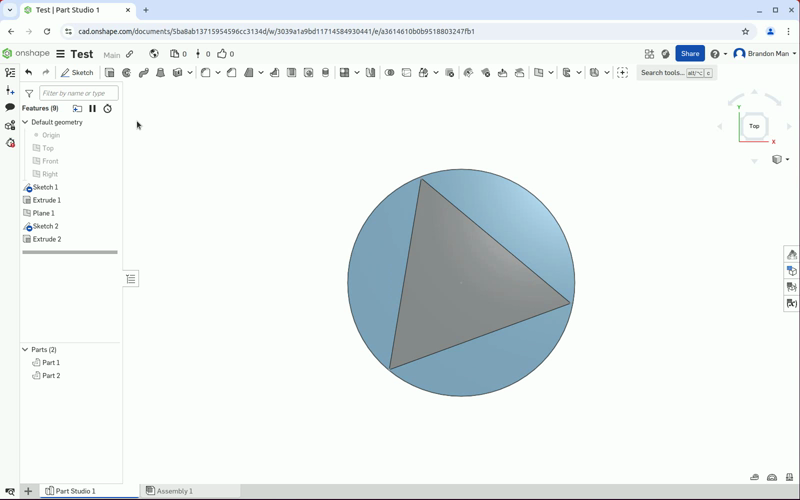
key(shift+7)
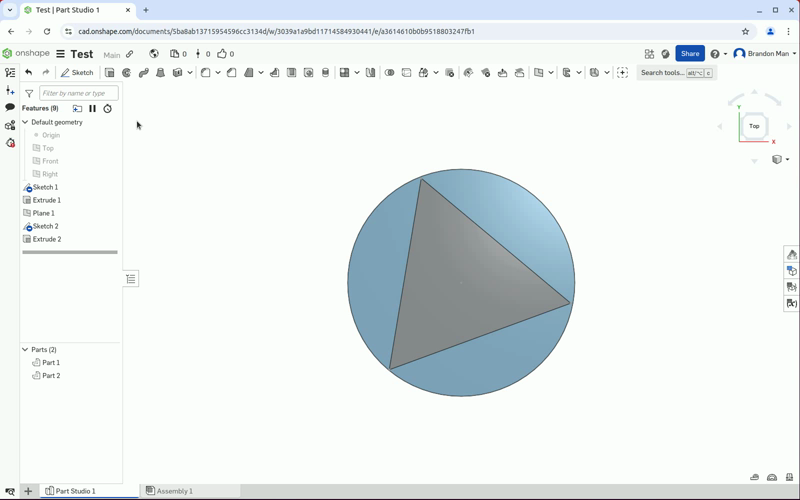
key(up, 3)
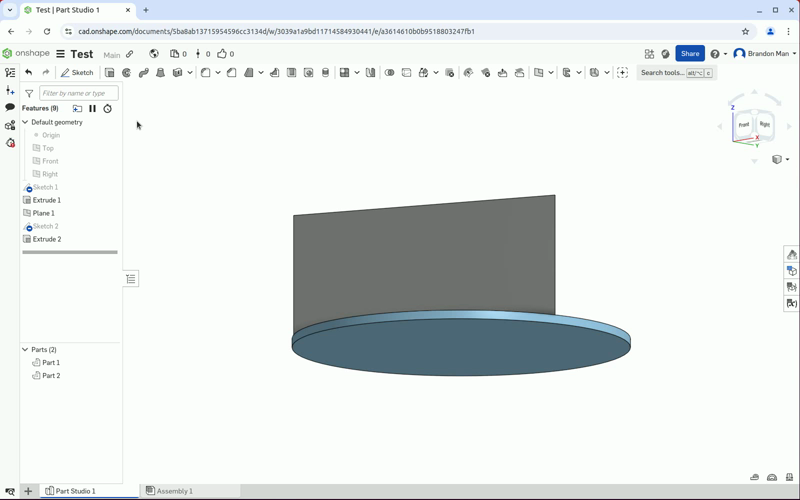
key(left, 3)
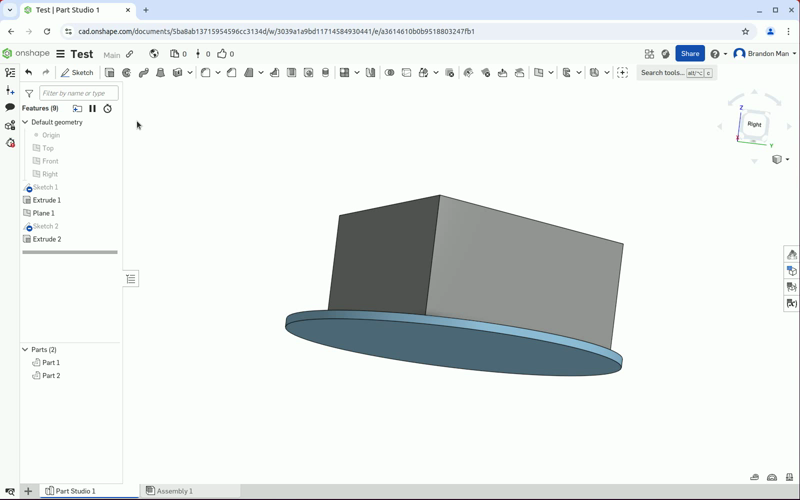
key(right, 3)
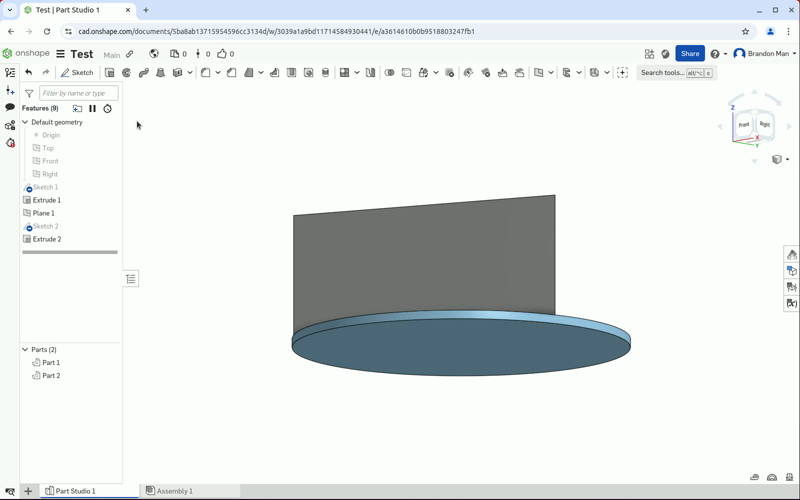
key(down, 3)
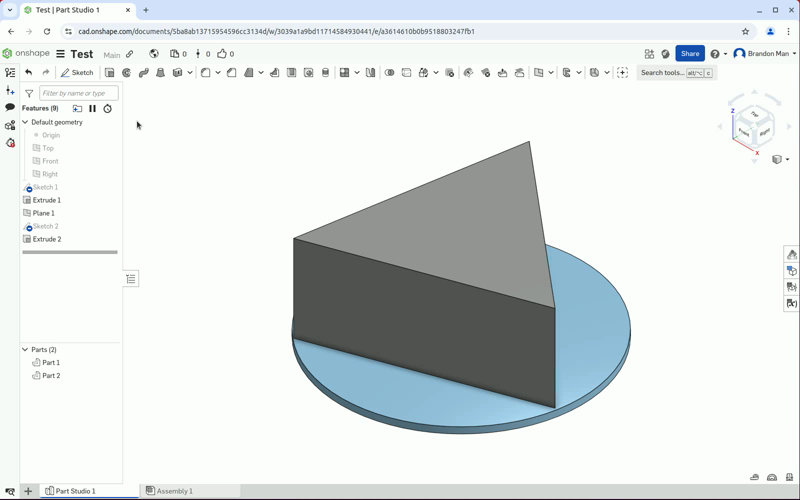
mouse_move(73, 189)
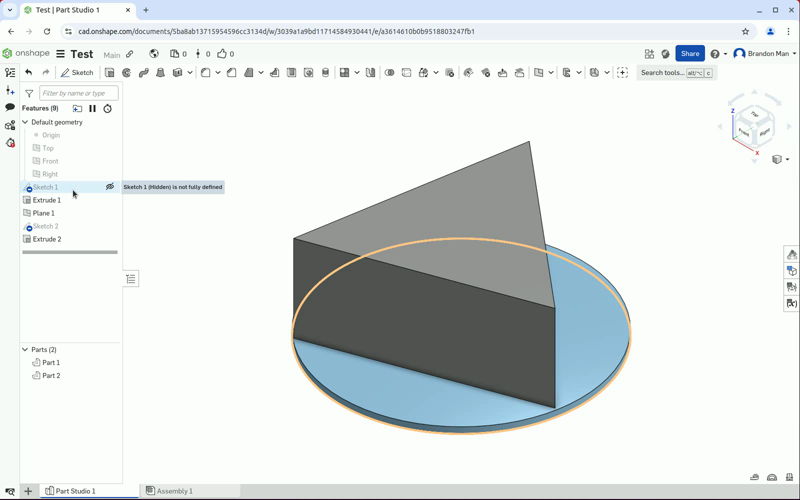
click(73, 189)